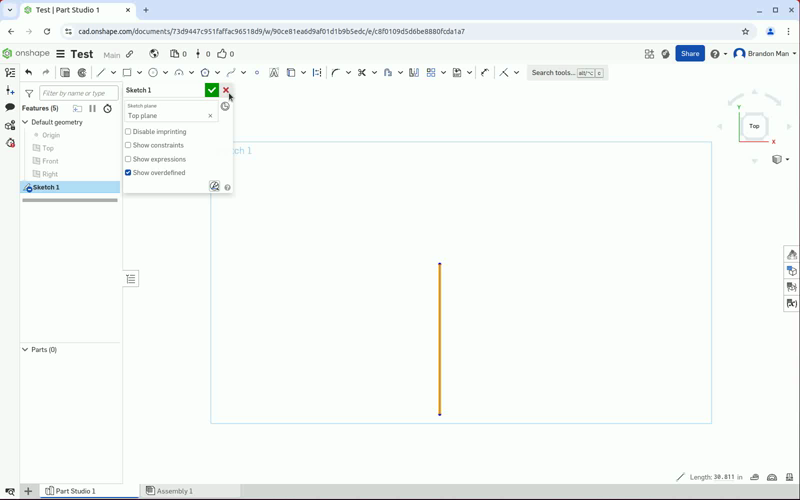
key(shift+h)
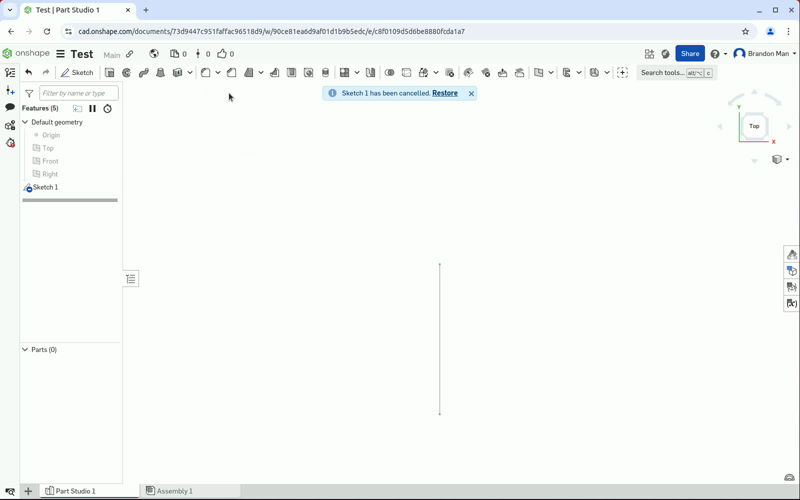
key(shift+s)
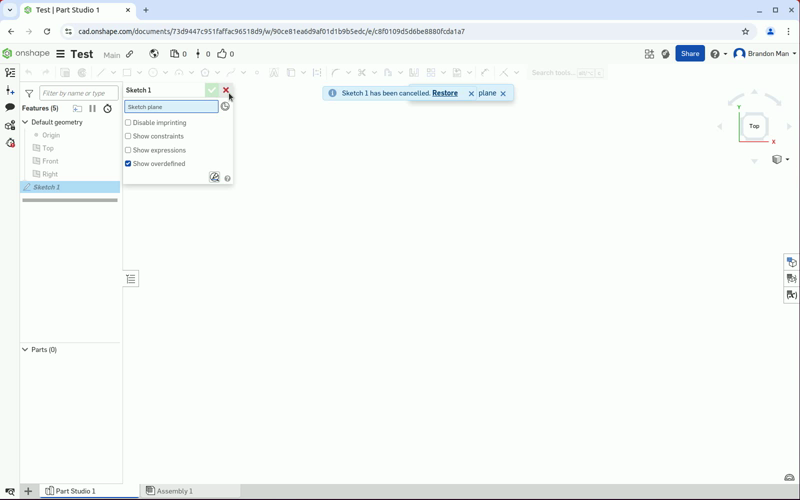
mouse_move(73, 150)
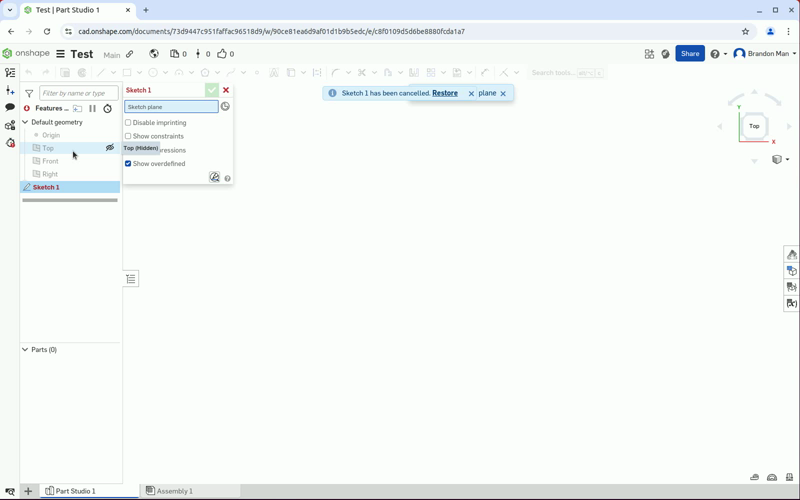
click(73, 150)
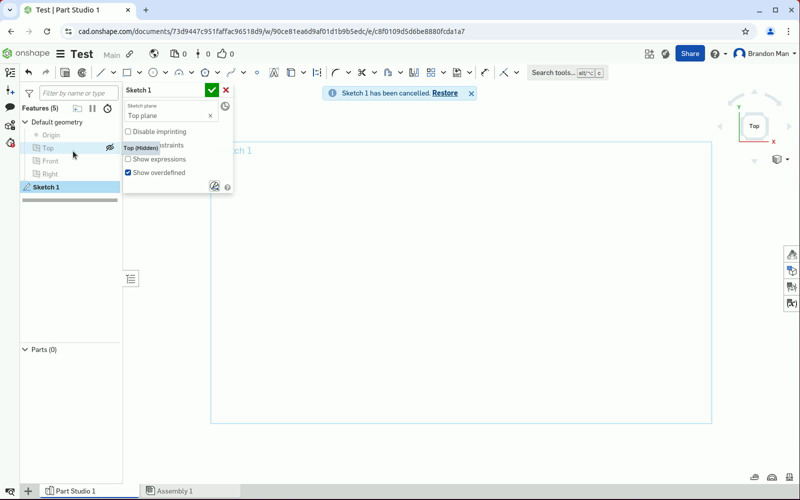
mouse_move(73, 352)
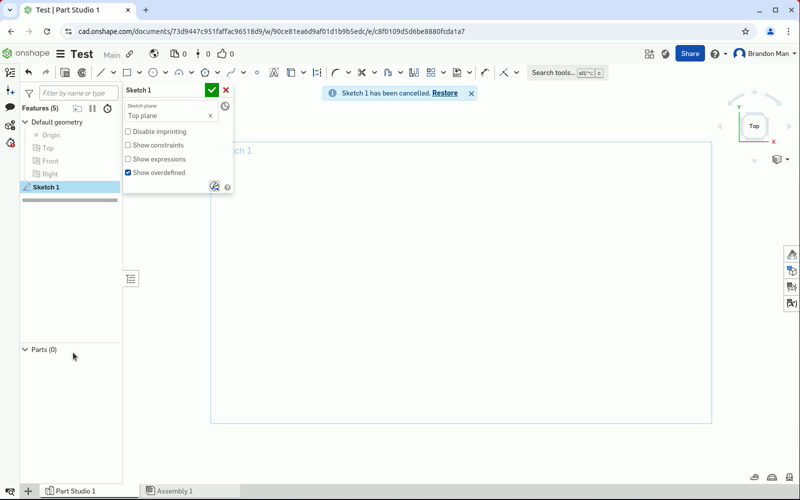
key(y)
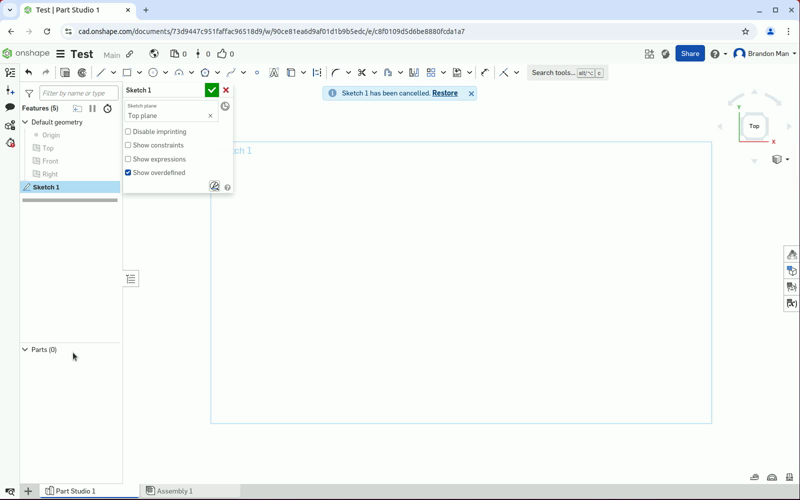
key(c)
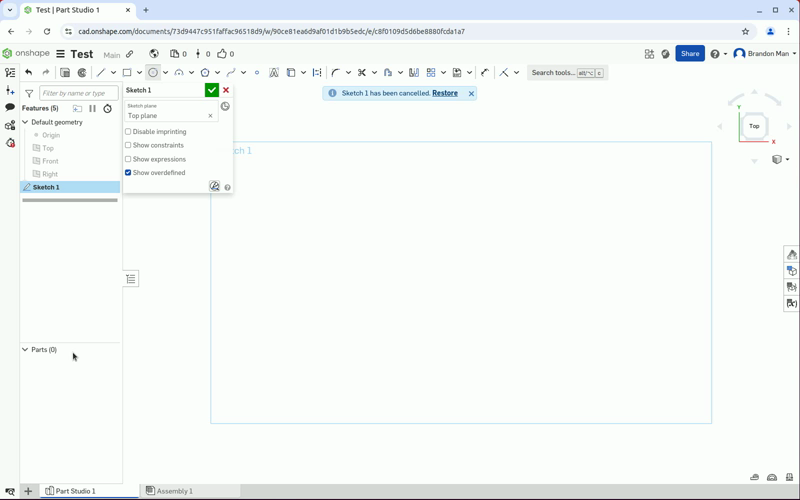
key_down(shift)
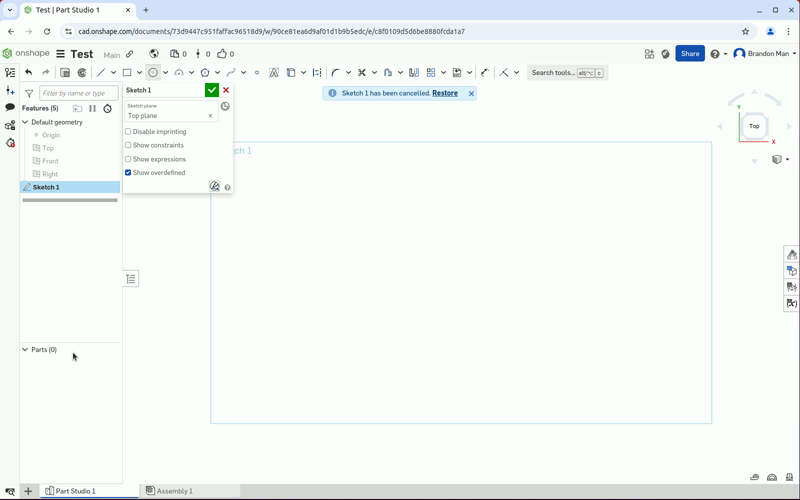
mouse_move(461, 282)
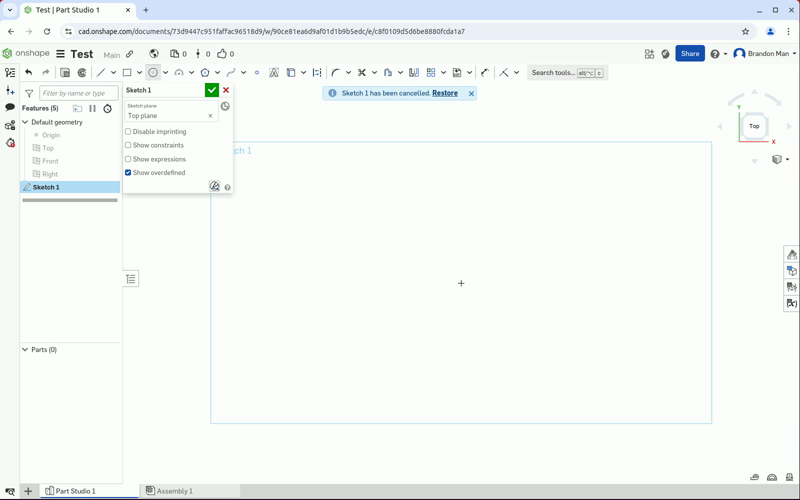
click(461, 282)
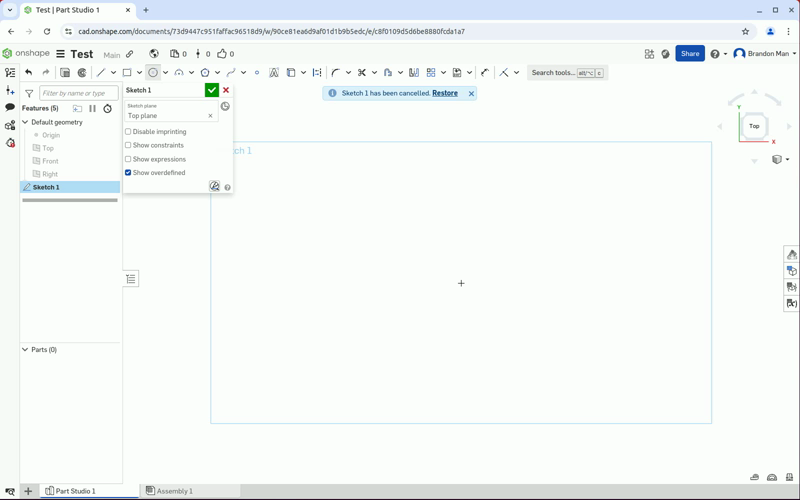
key_up(shift)
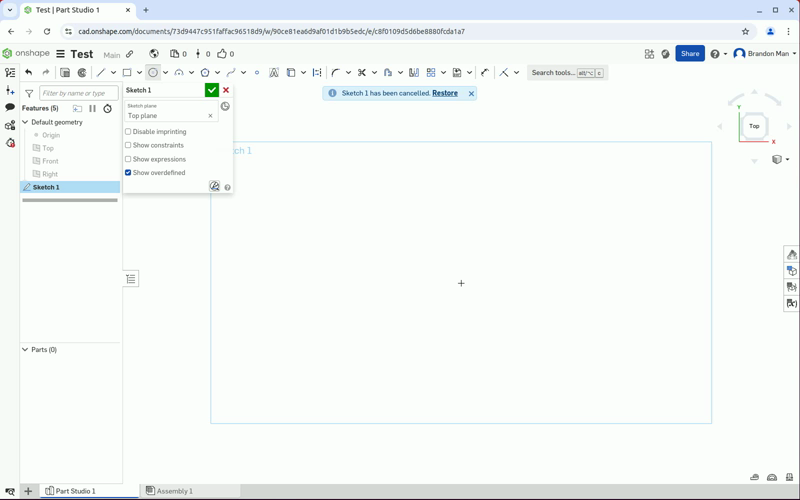
mouse_move(542, 282)
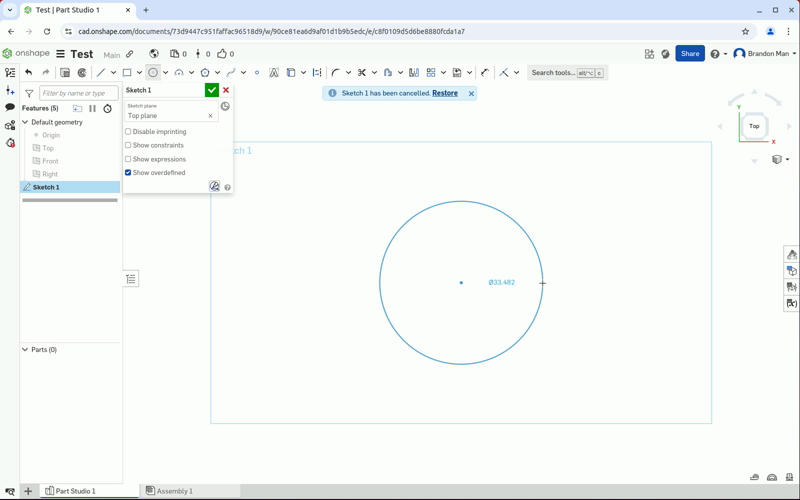
click(542, 282)
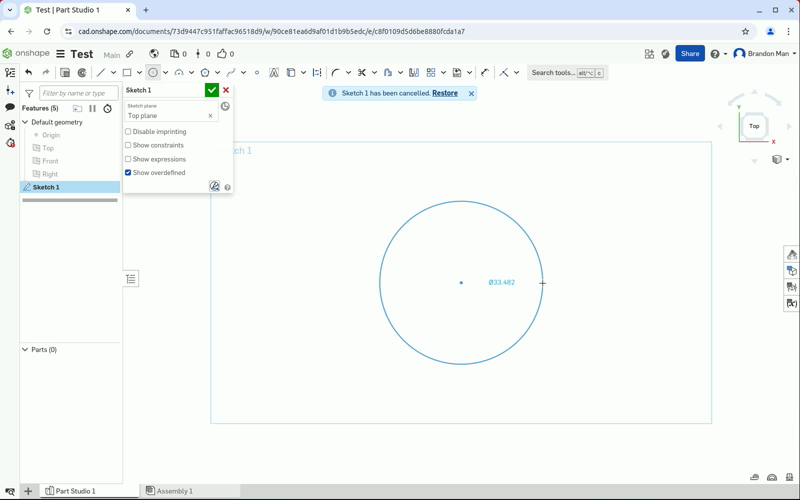
key(esc)
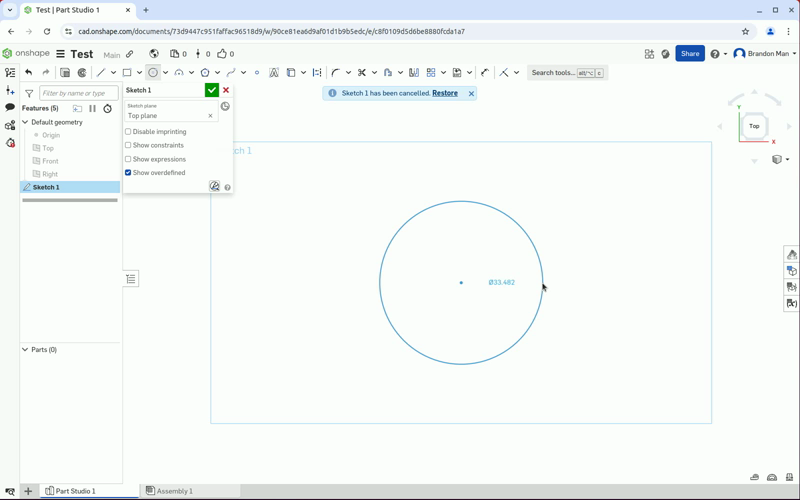
mouse_move(478, 344)
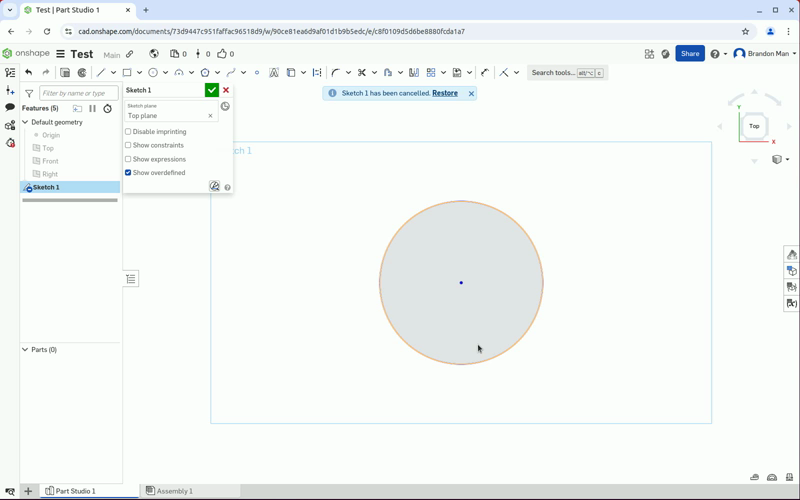
click(478, 344)
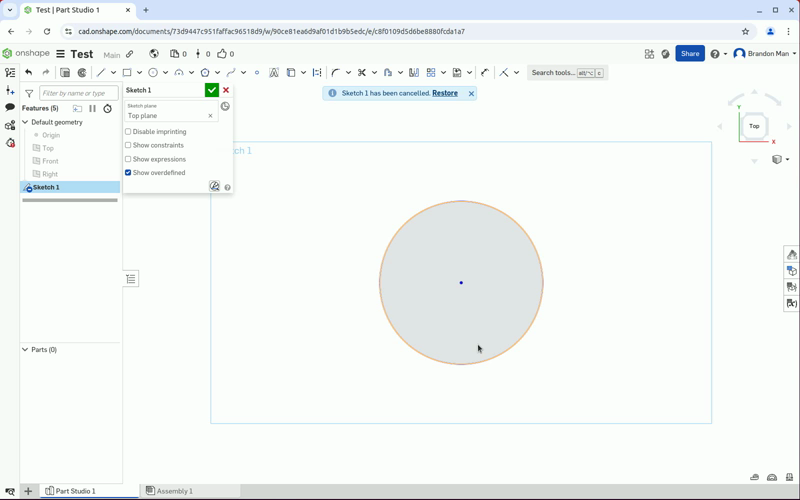
mouse_move(73, 352)
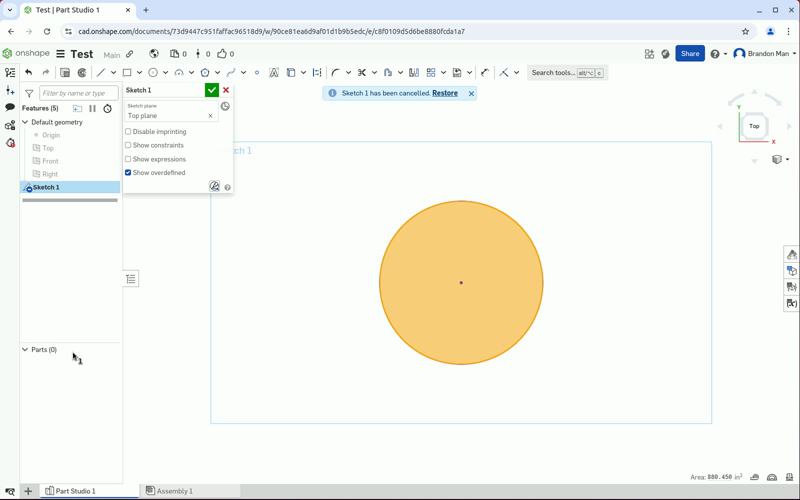
key(shift+y)
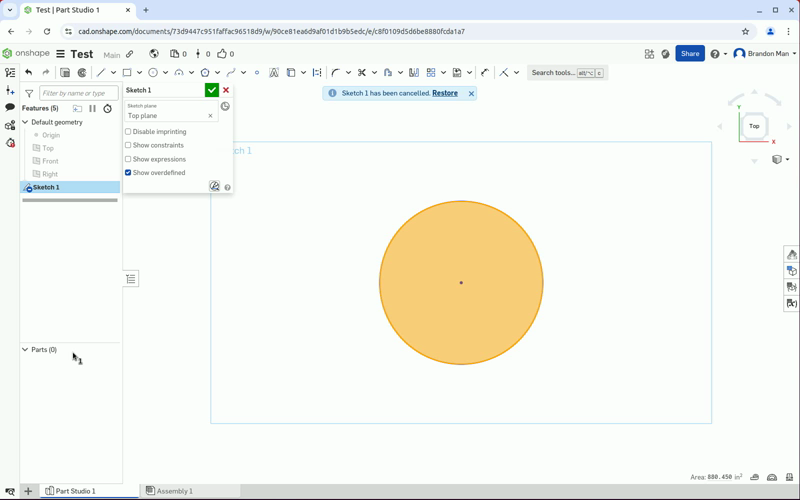
key(shift+e)
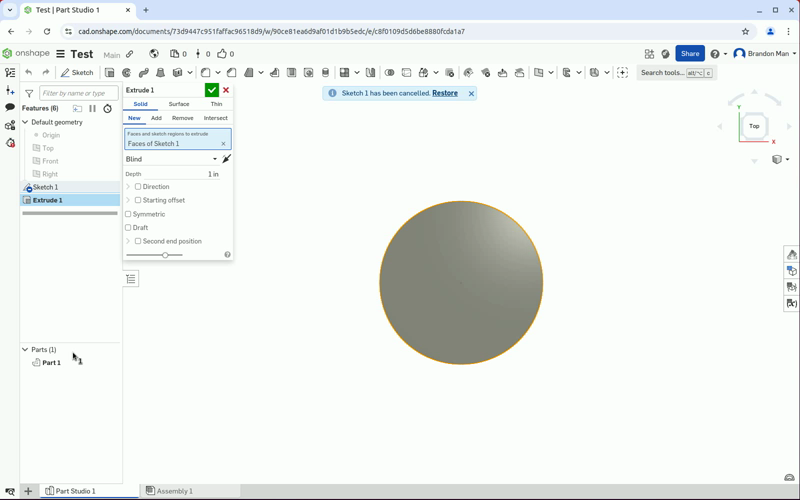
mouse_move(143, 106)
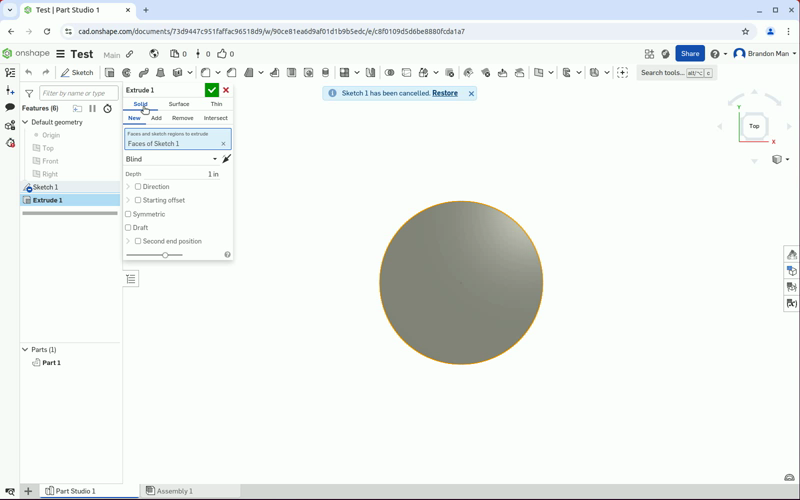
click(143, 106)
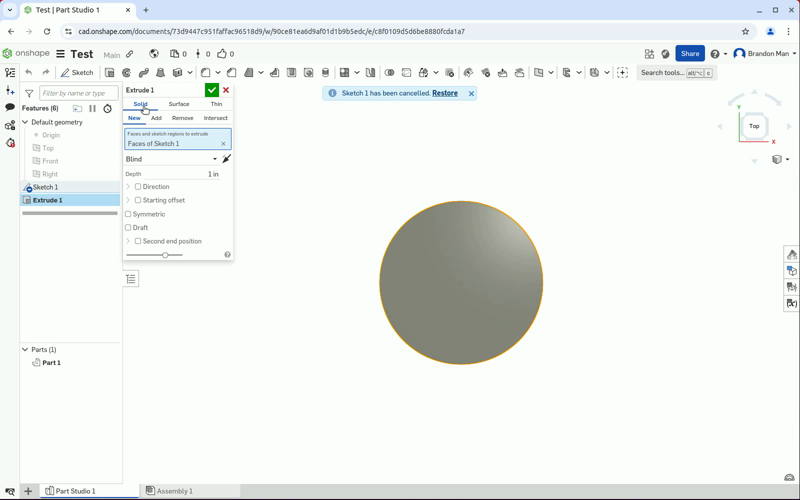
mouse_move(137, 120)
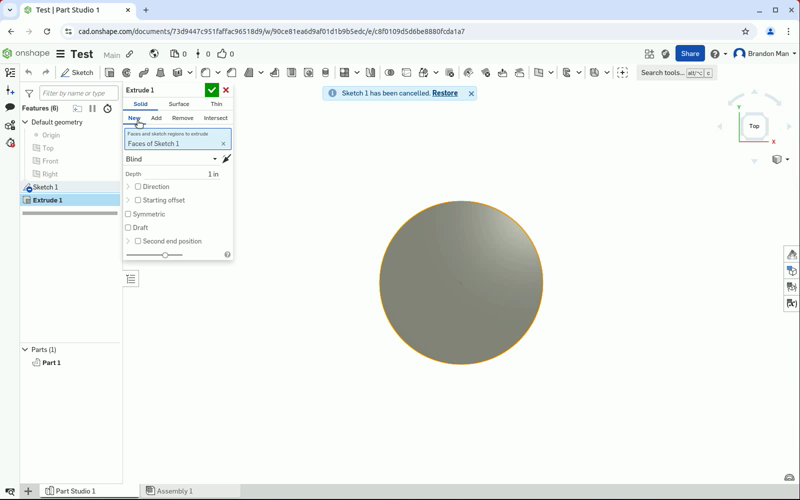
click(137, 120)
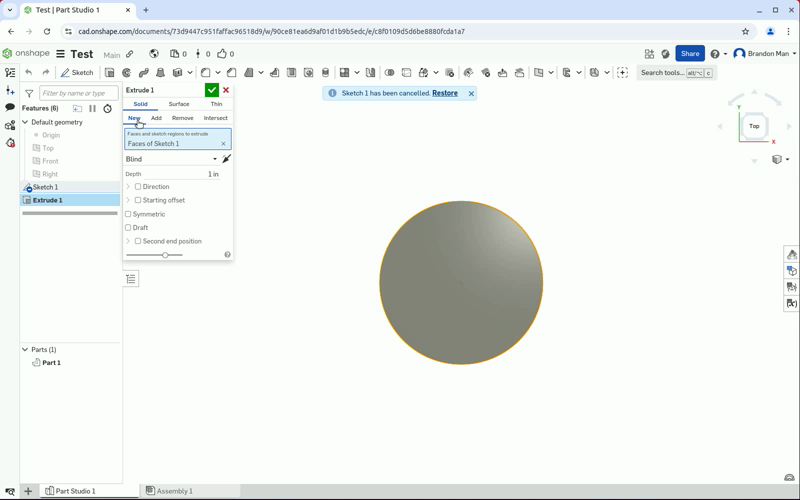
key(tab, 4)
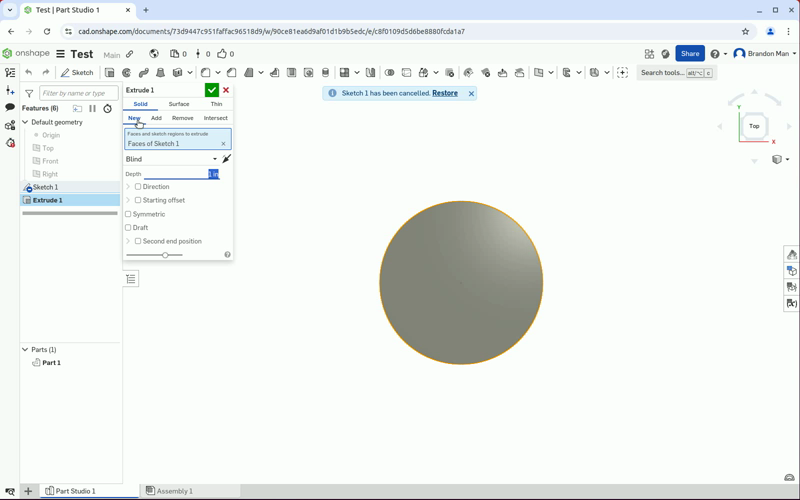
text(5.055)
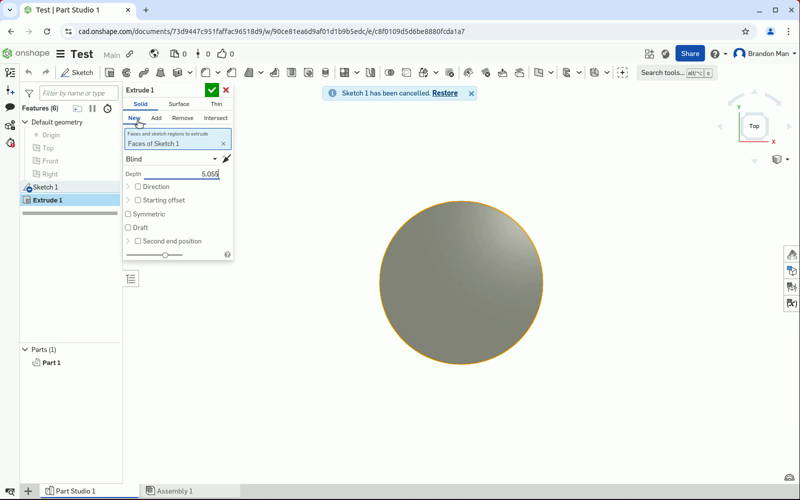
key(enter)
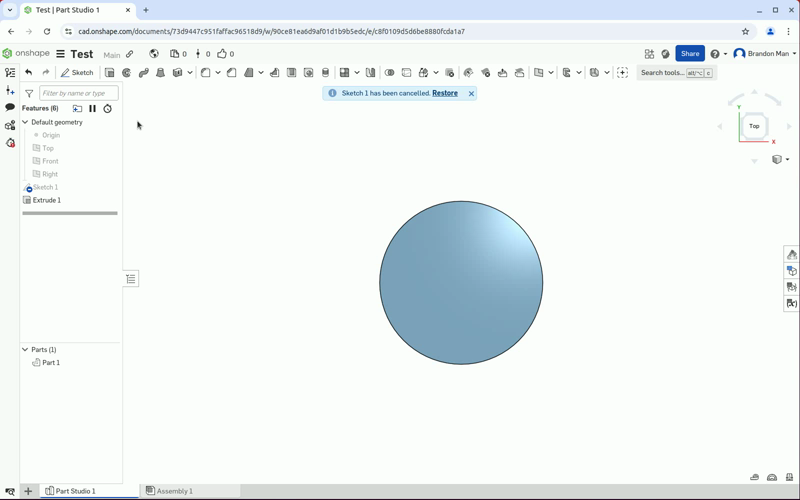
key(shift+h)
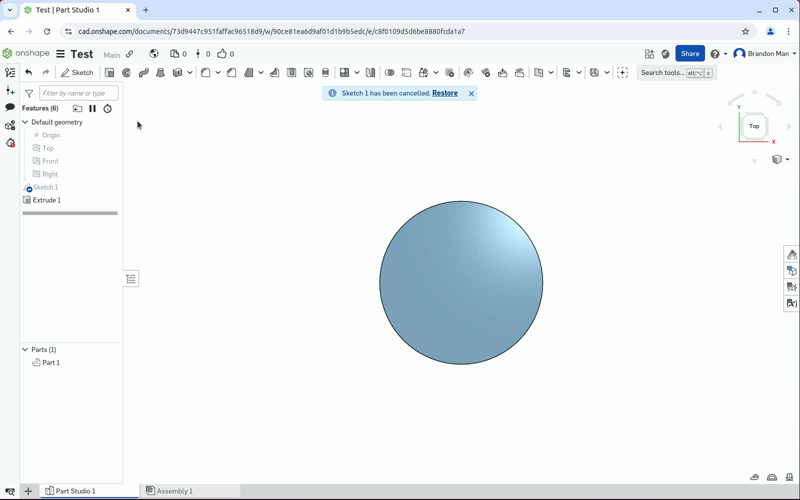
key(shift+h)
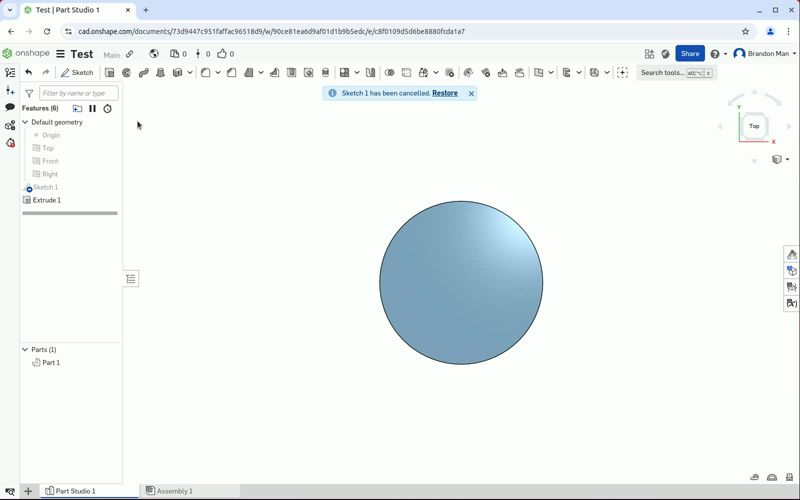
mouse_move(73, 189)
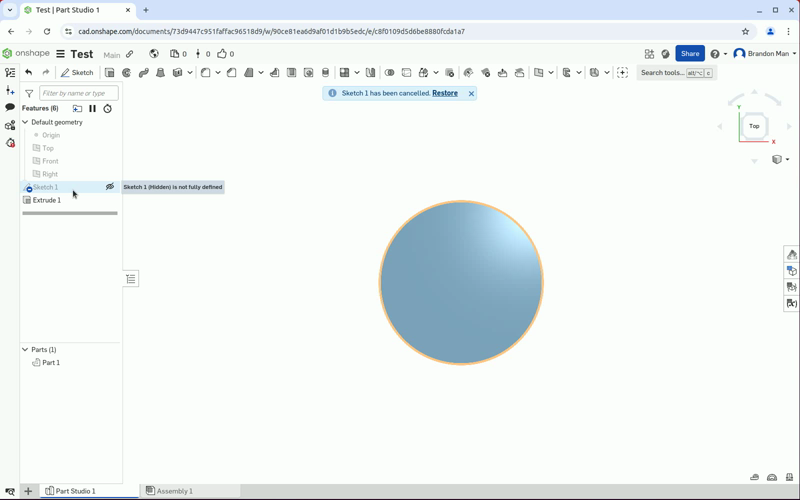
click(73, 189)
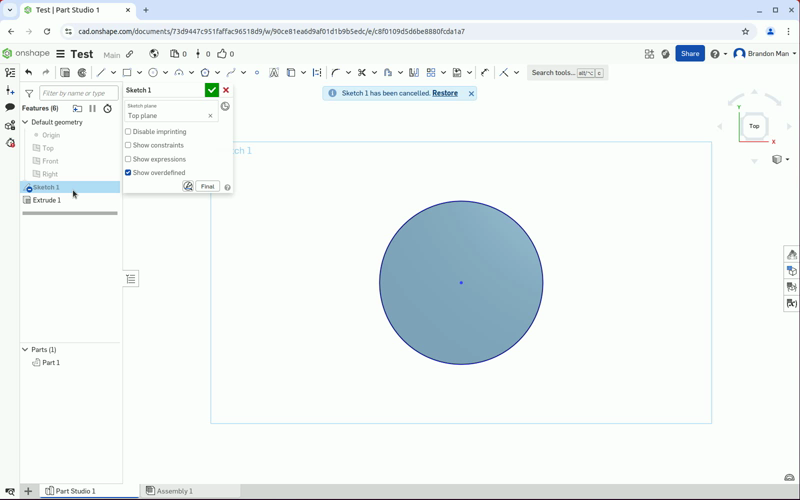
mouse_move(229, 92)
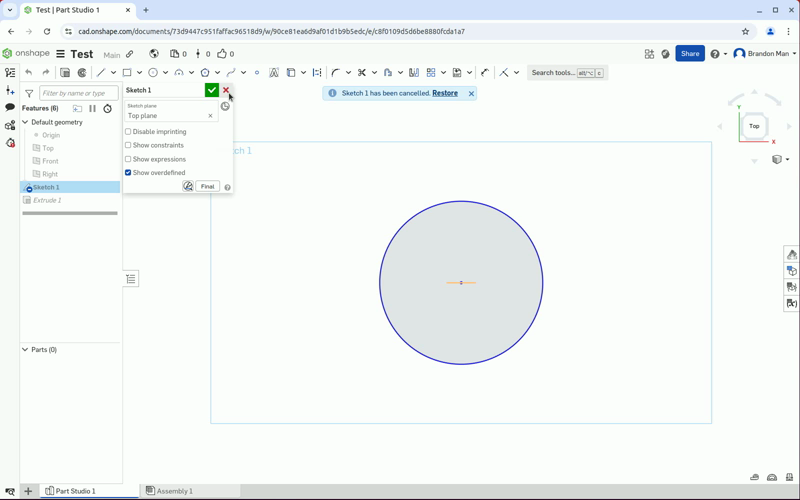
click(229, 92)
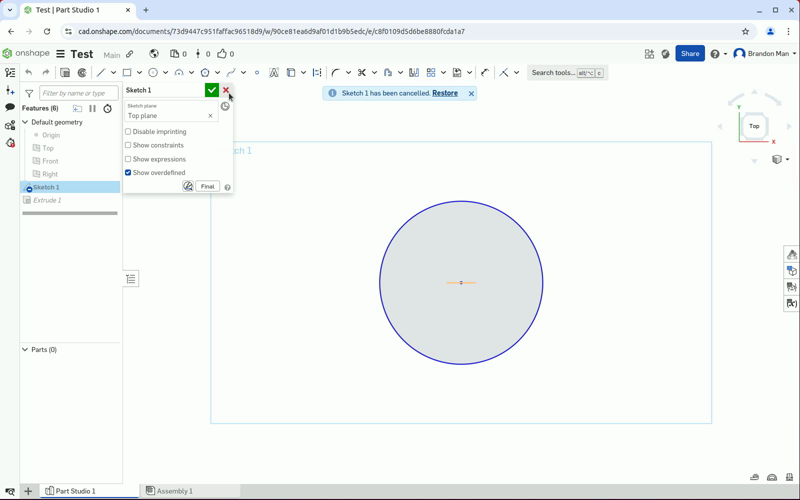
key(shift+s)
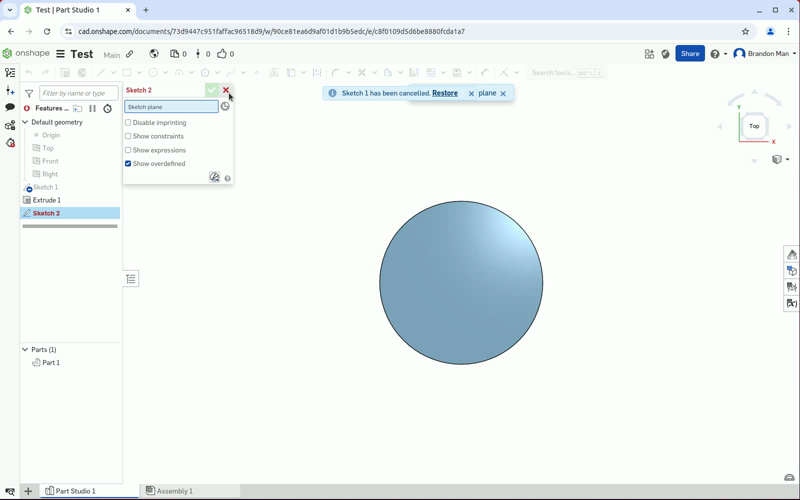
mouse_move(73, 150)
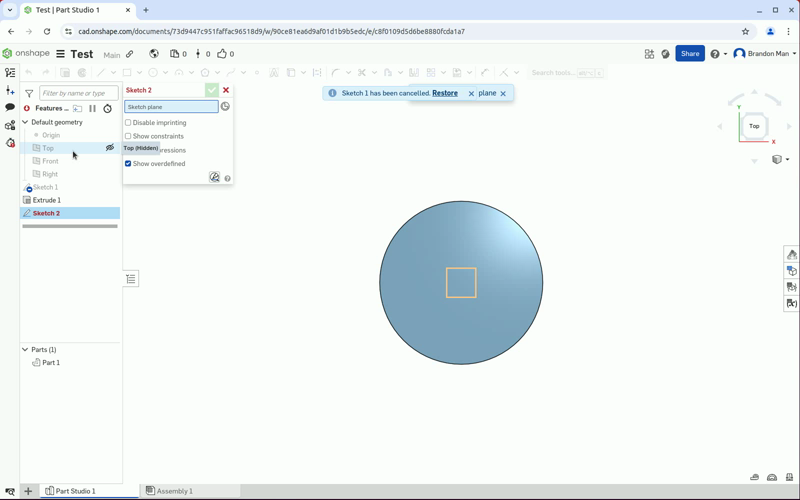
click(73, 150)
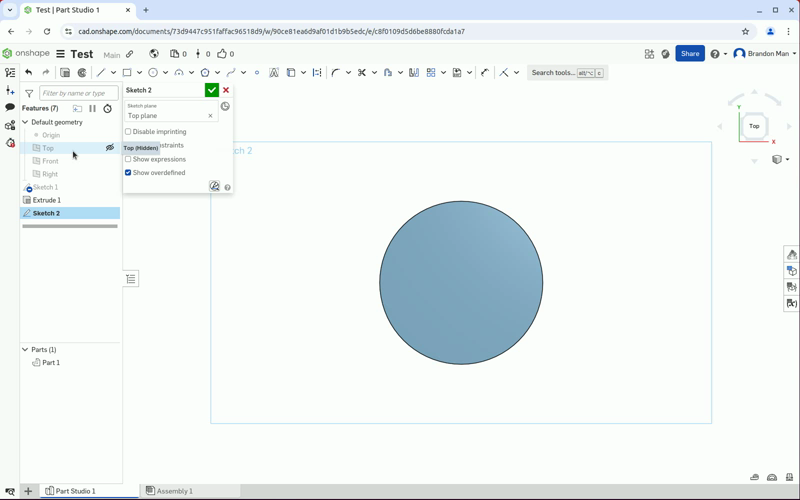
mouse_move(73, 352)
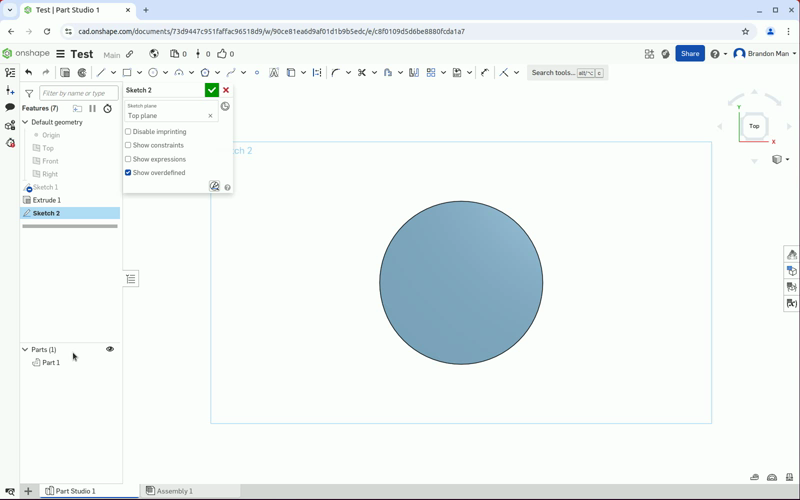
key(y)
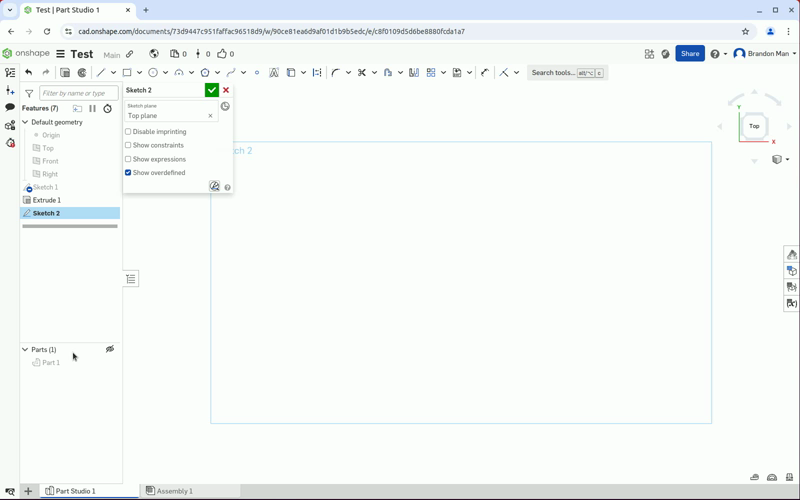
key(c)
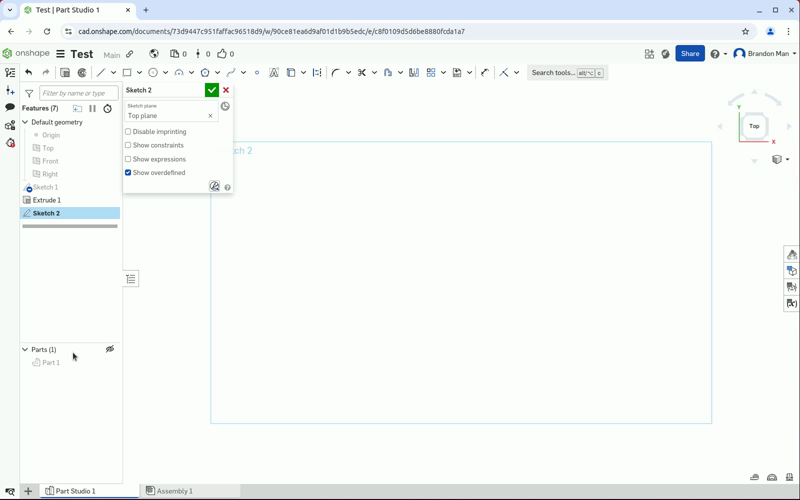
key_down(shift)
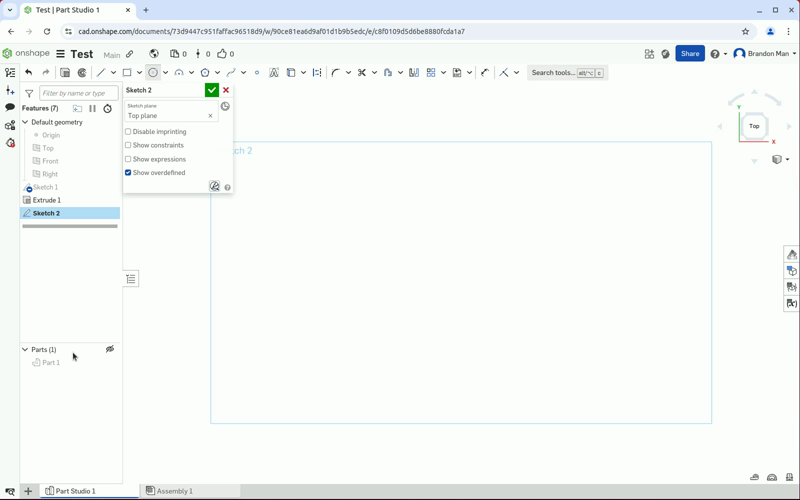
mouse_move(461, 282)
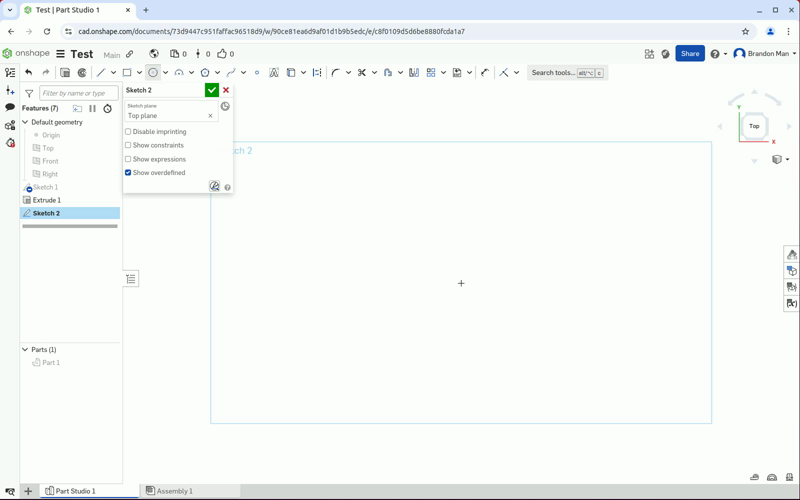
click(461, 282)
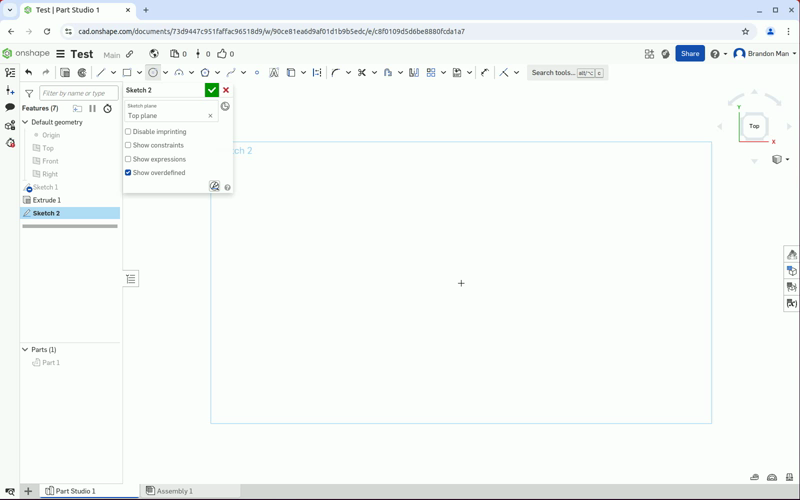
key_up(shift)
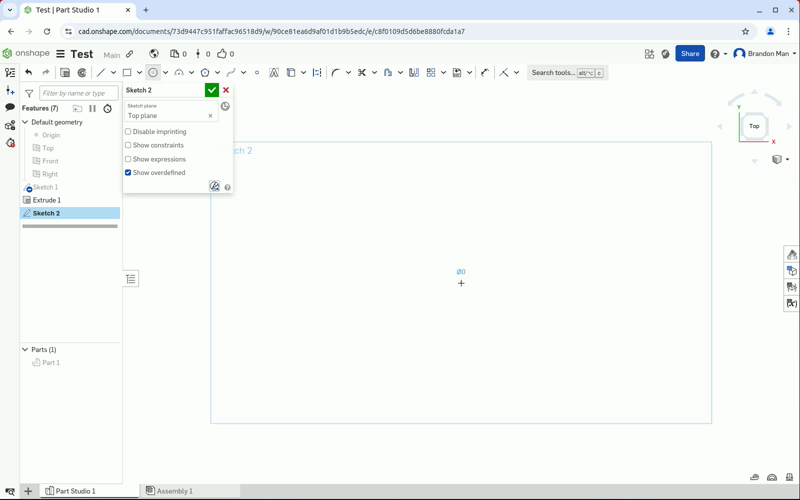
mouse_move(507, 282)
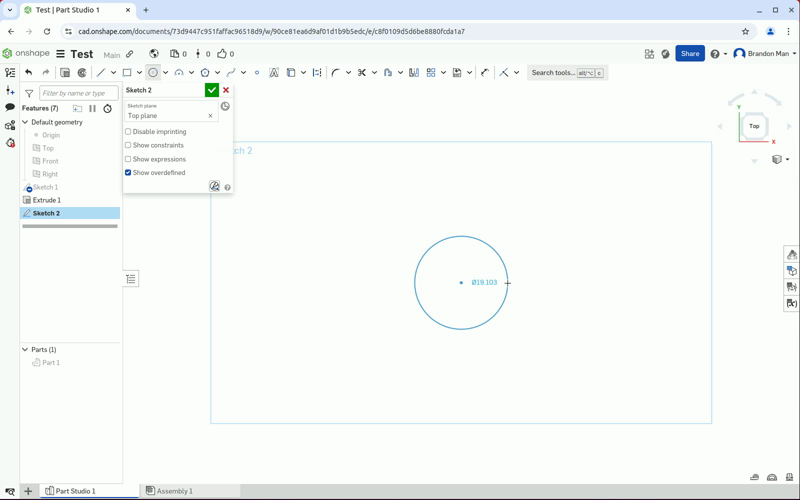
click(507, 282)
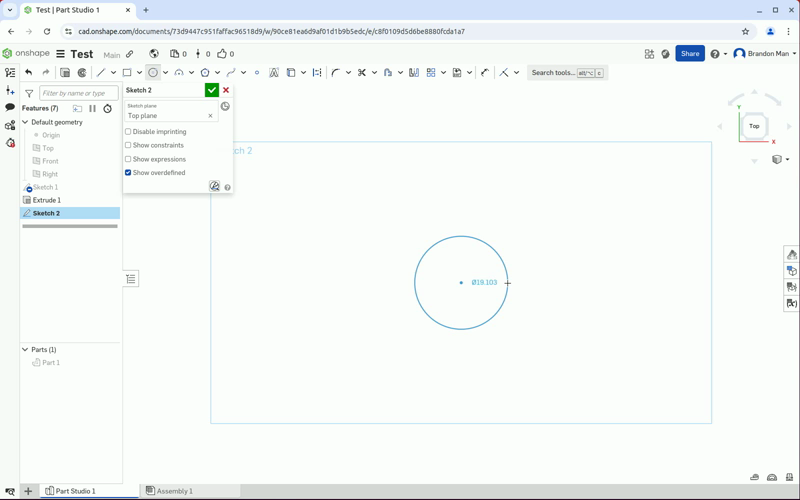
key(esc)
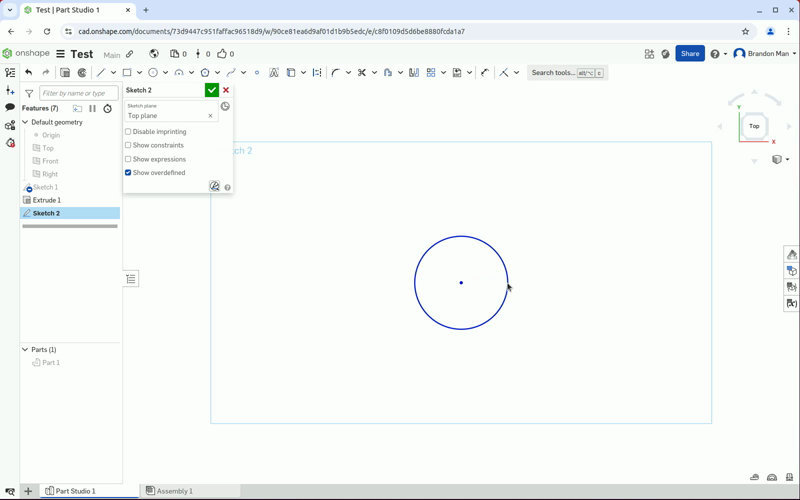
mouse_move(453, 262)
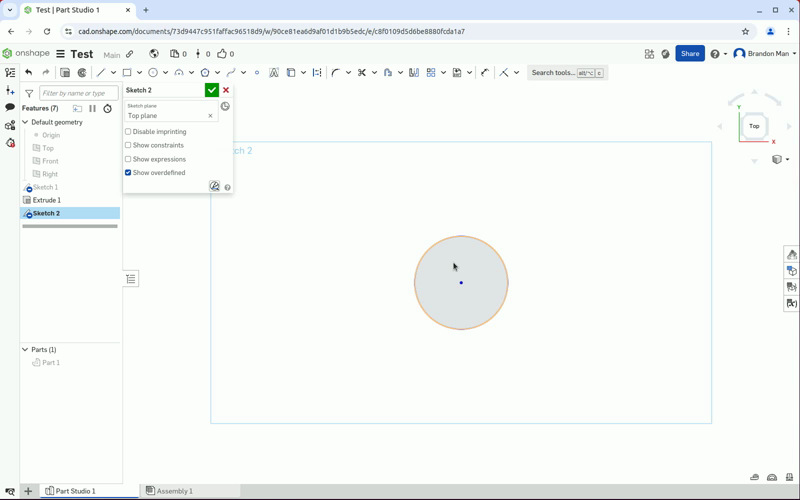
click(453, 262)
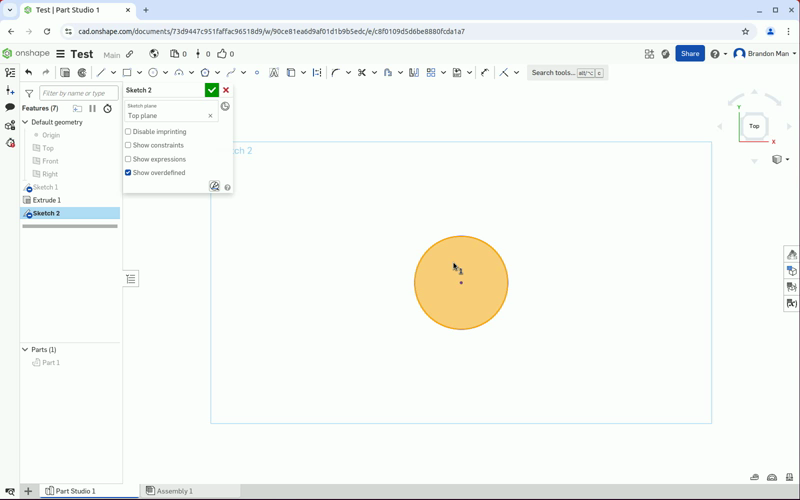
mouse_move(73, 352)
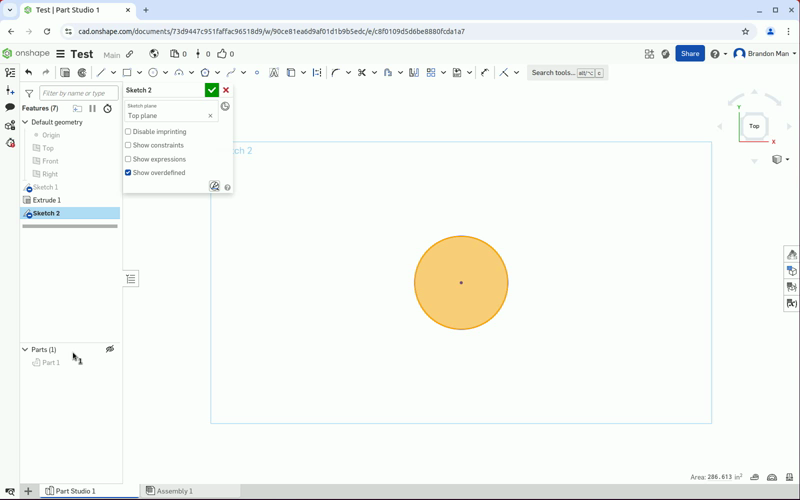
key(shift+y)
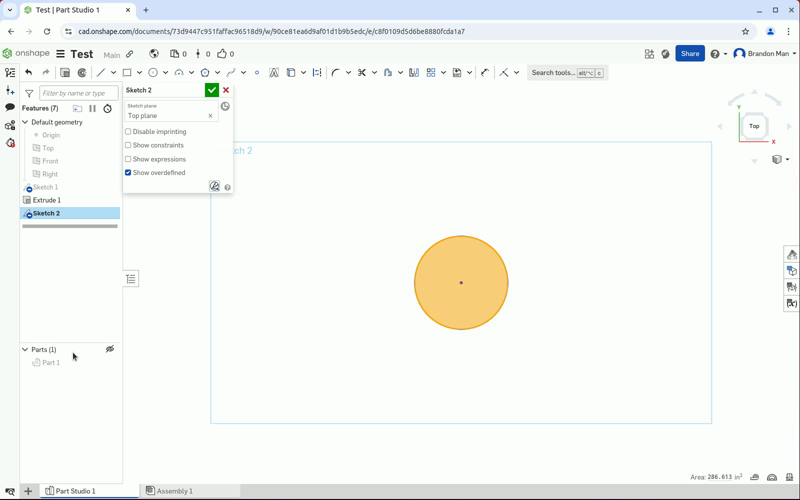
key(shift+e)
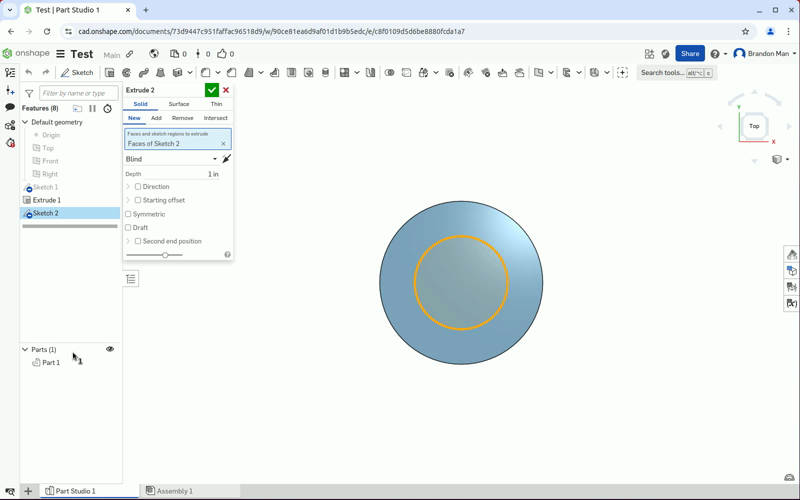
mouse_move(143, 106)
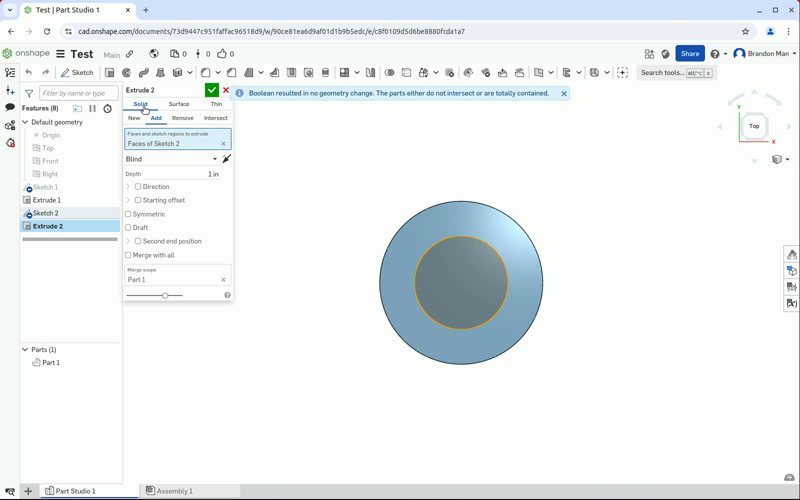
click(143, 106)
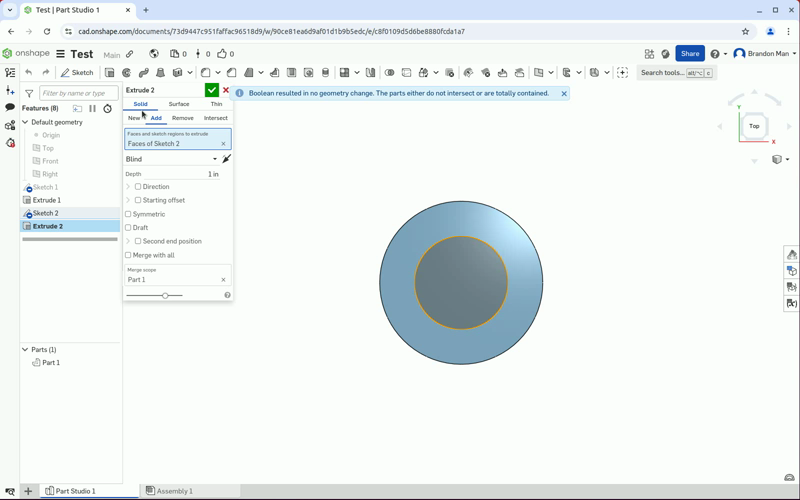
mouse_move(137, 120)
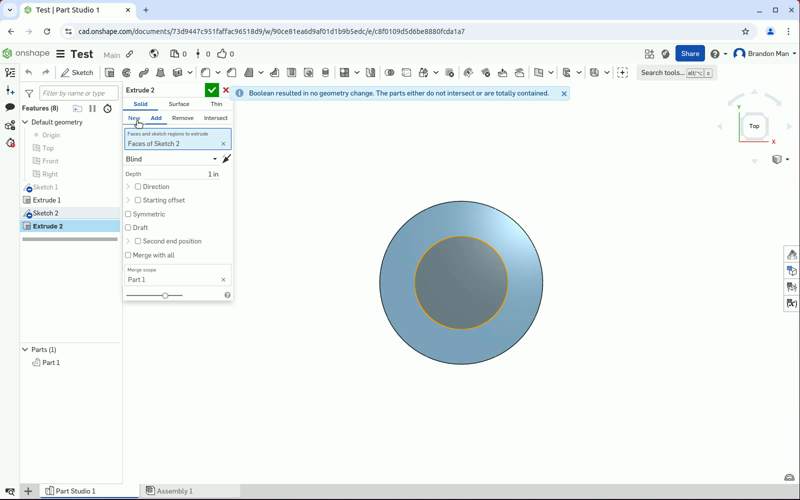
click(137, 120)
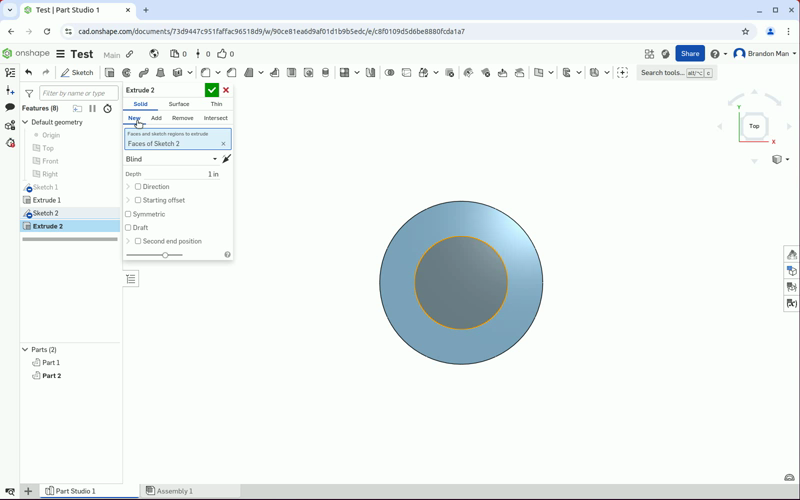
key(tab, 4)
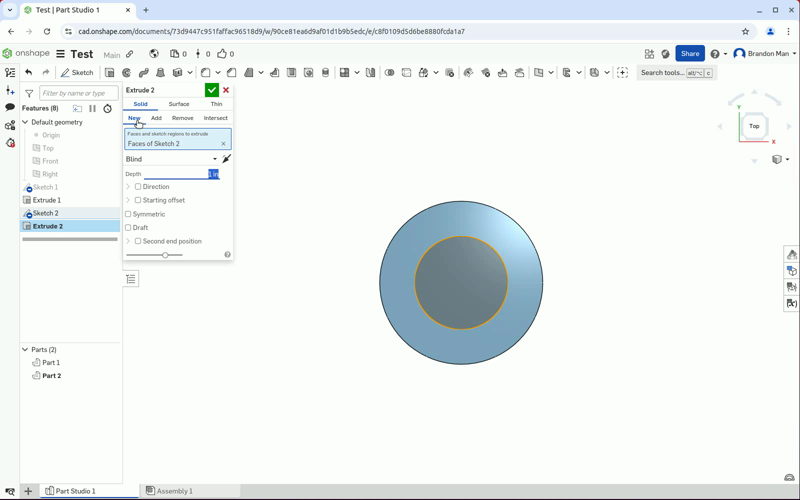
text(18.053)
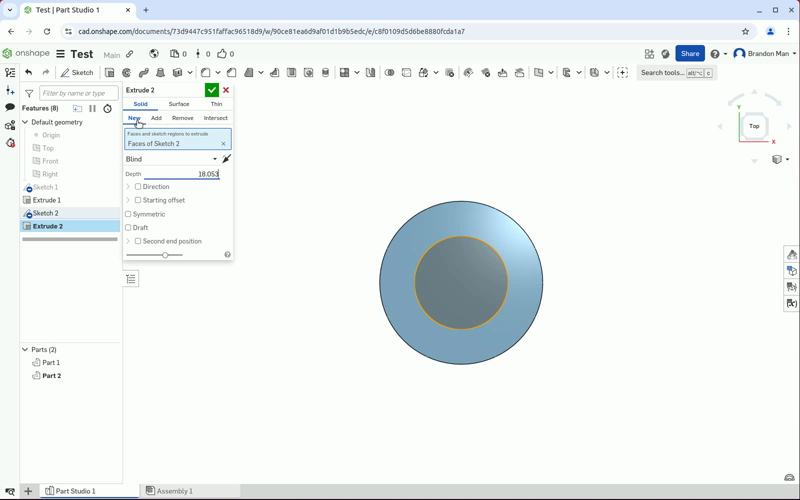
key(enter)
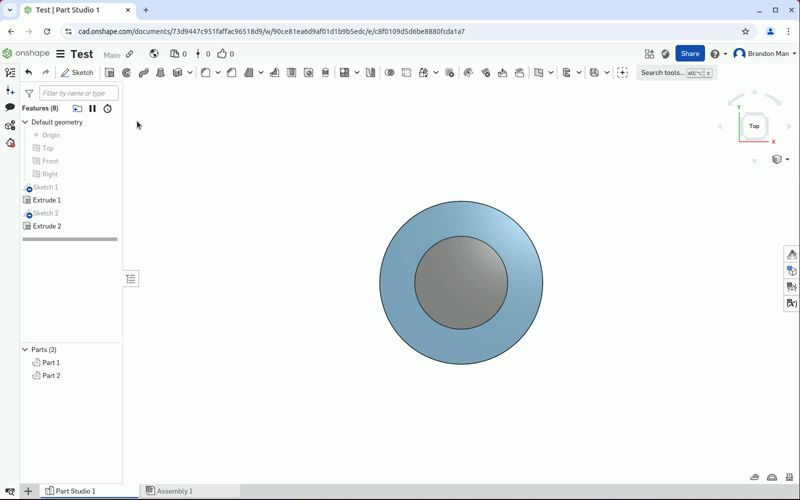
key(shift+h)
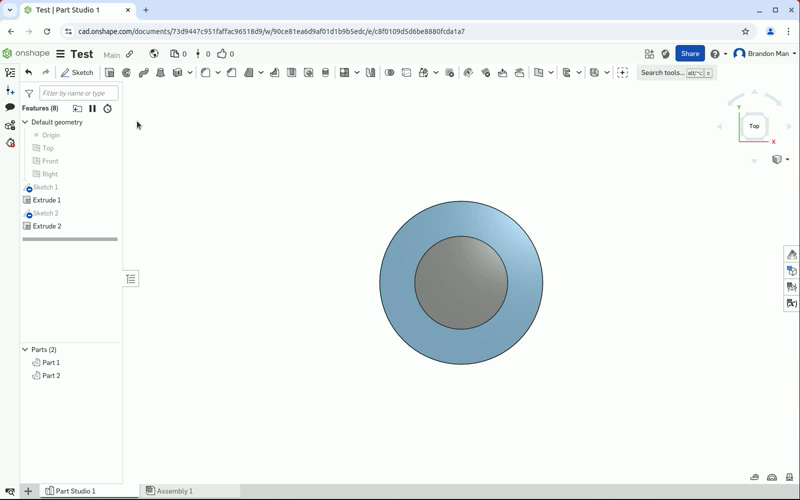
key(shift+h)
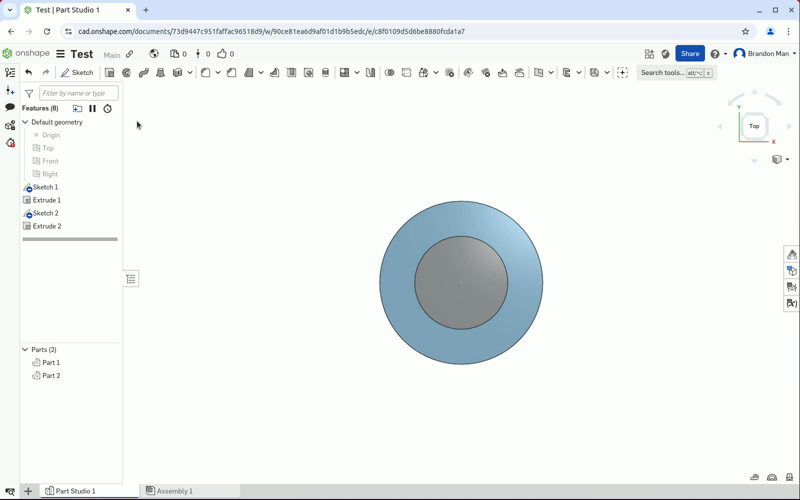
key(shift+7)
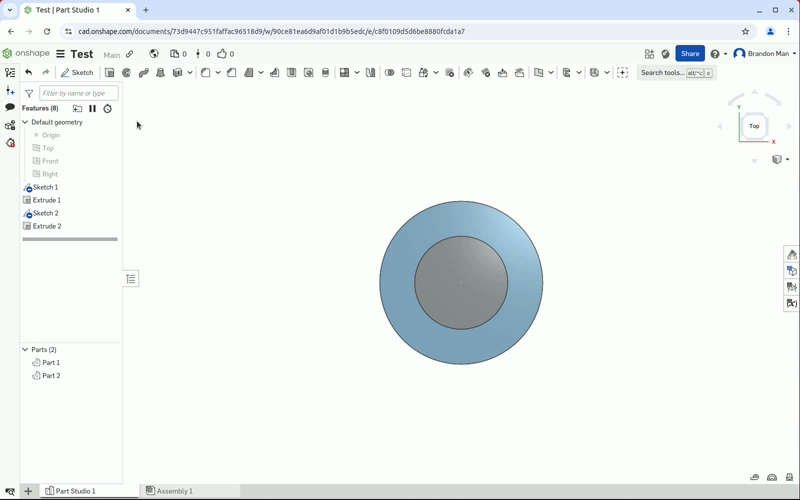
key(up, 3)
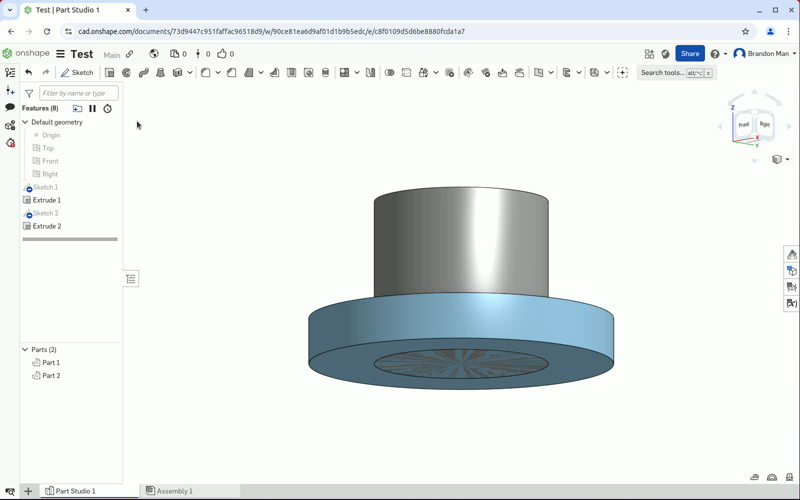
key(left, 3)
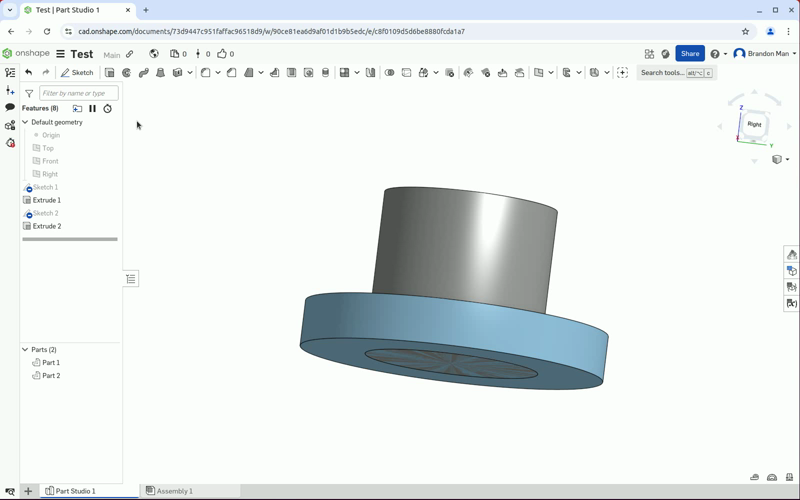
key(right, 3)
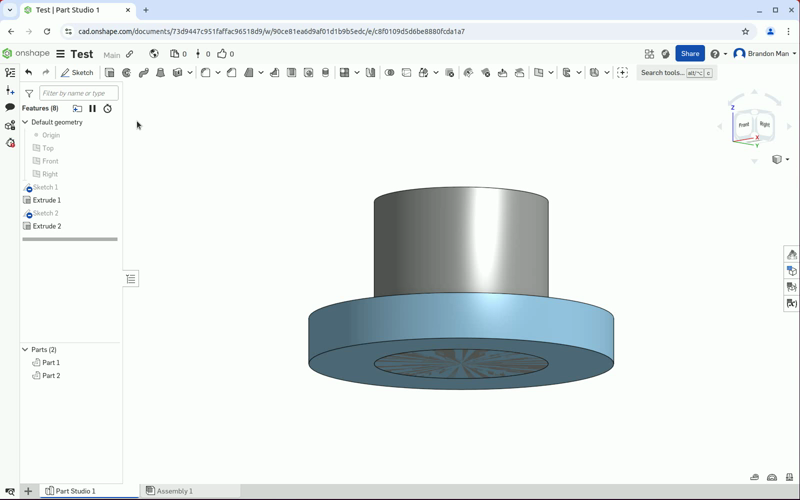
key(down, 3)
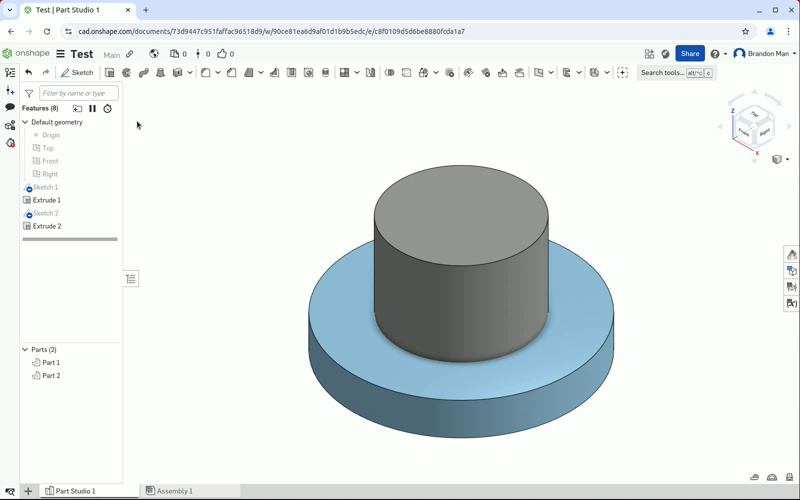
mouse_move(73, 189)
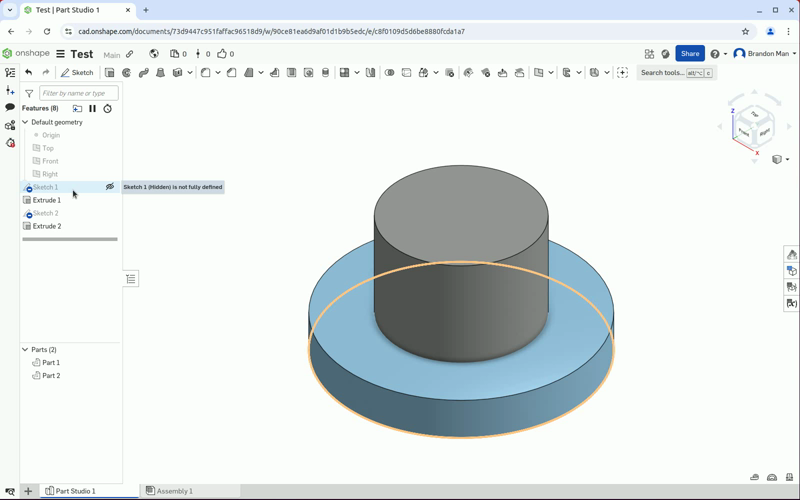
click(73, 189)